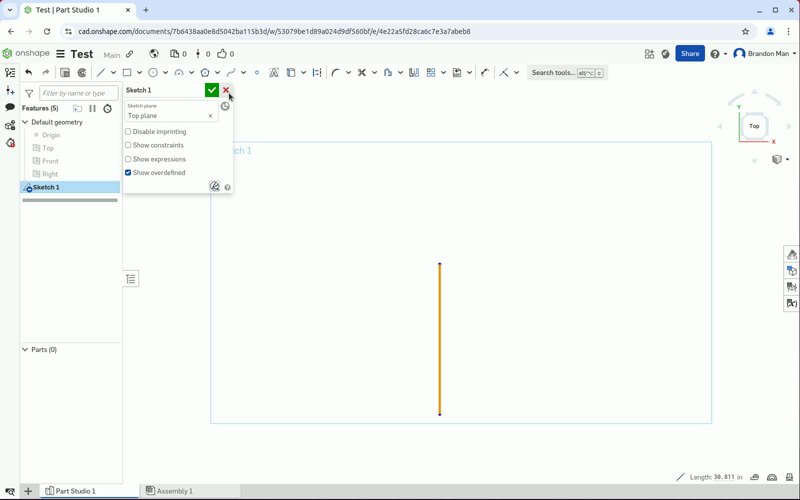
key(shift+h)
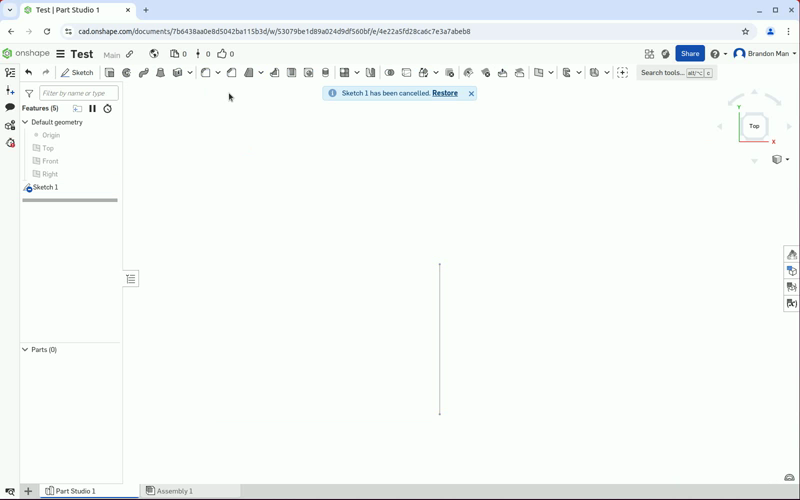
key(shift+s)
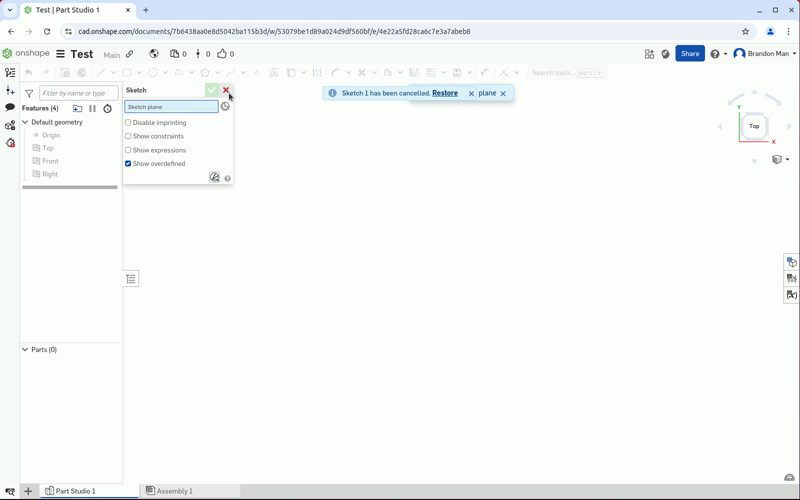
mouse_move(73, 150)
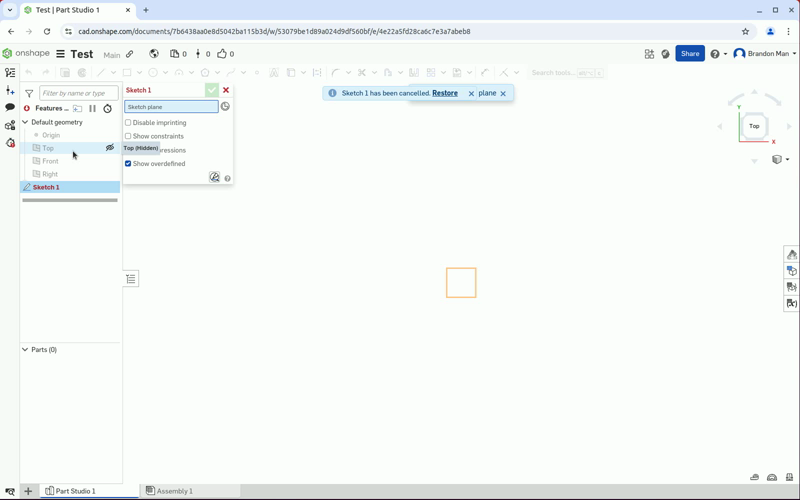
click(73, 150)
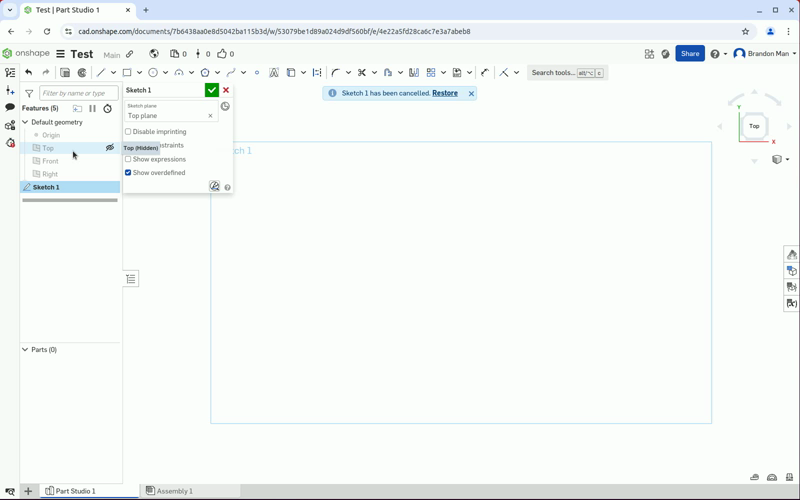
mouse_move(73, 352)
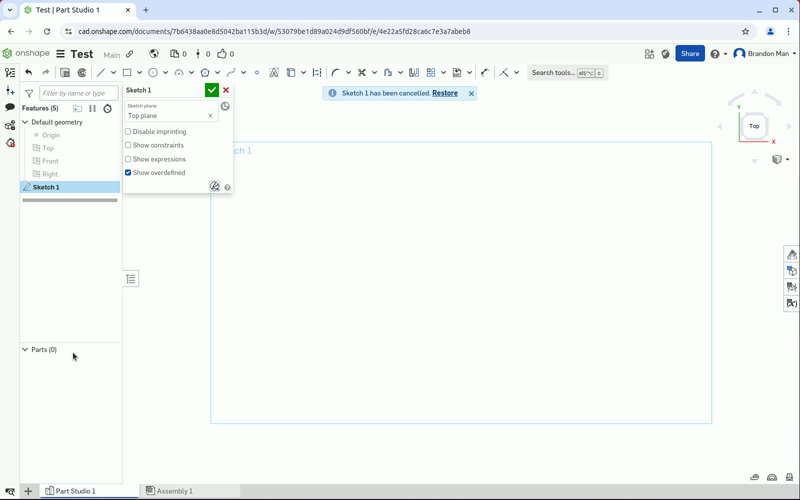
key(y)
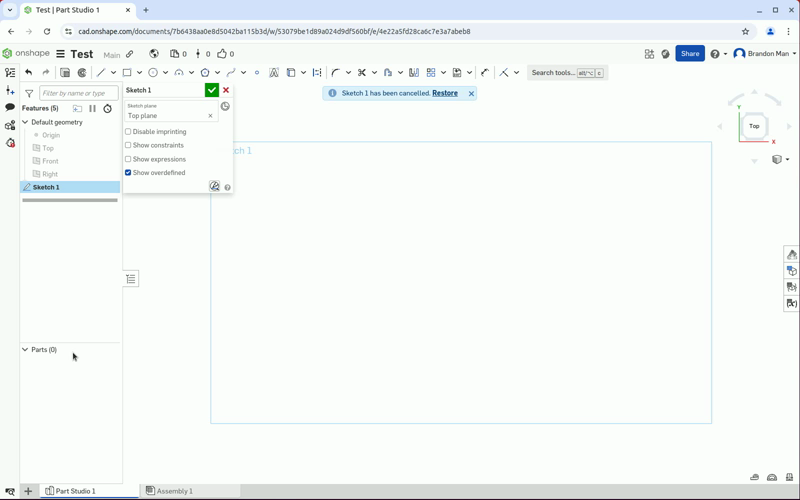
key(c)
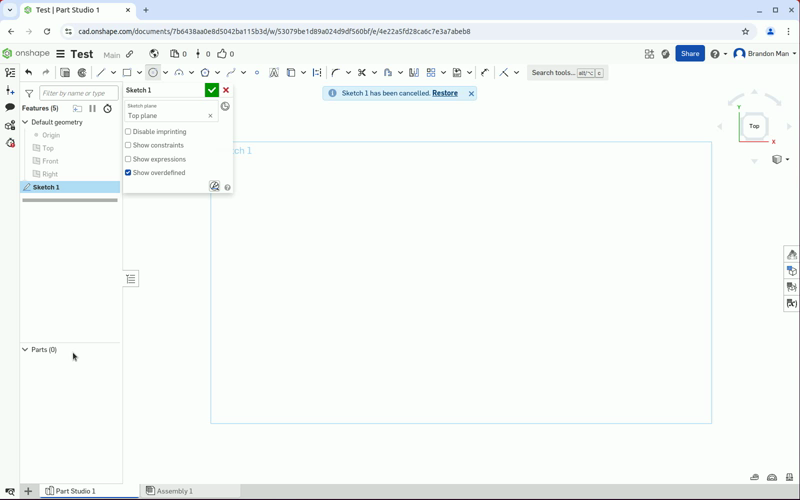
key_down(shift)
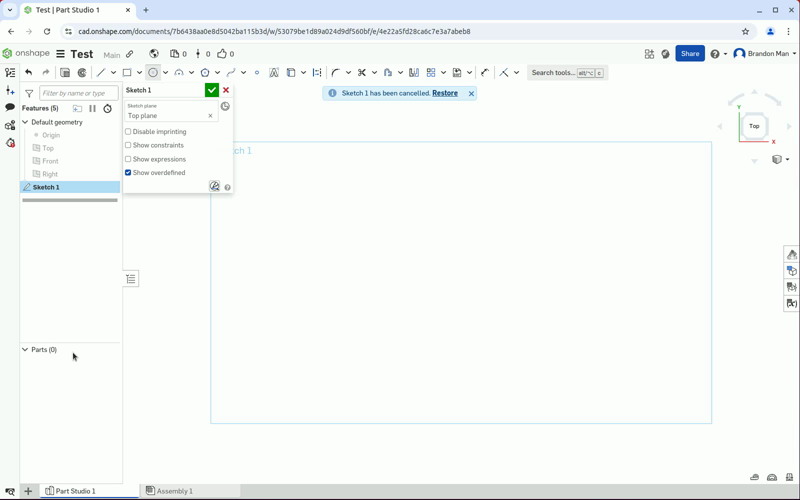
mouse_move(461, 282)
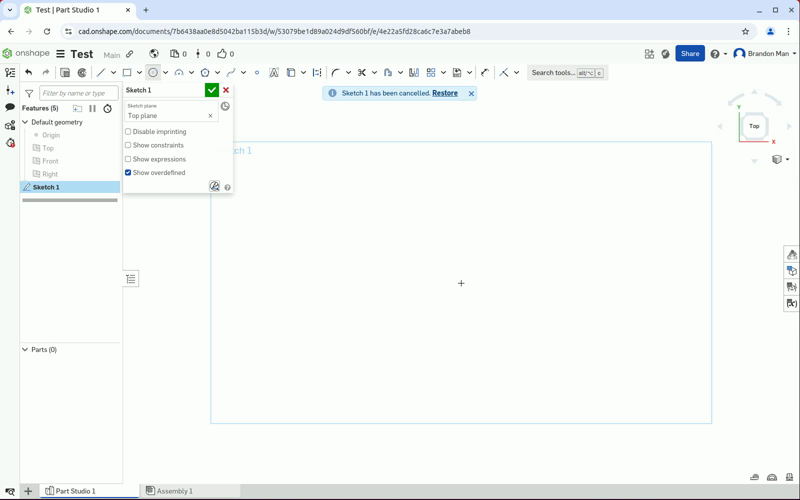
click(461, 282)
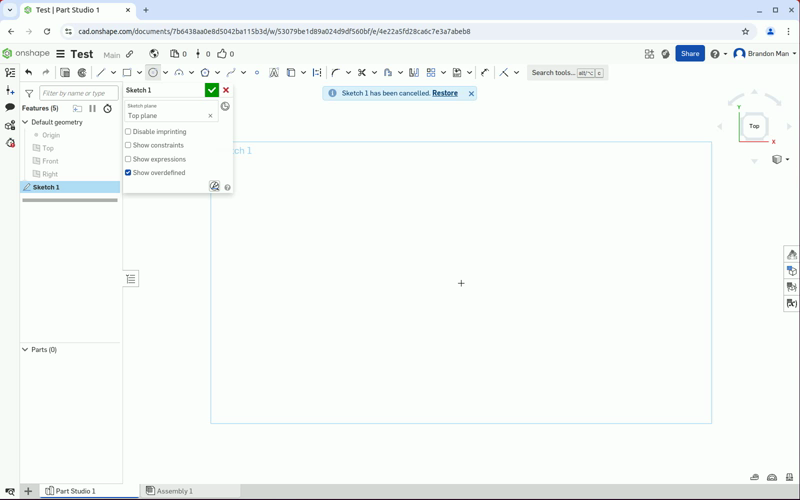
key_up(shift)
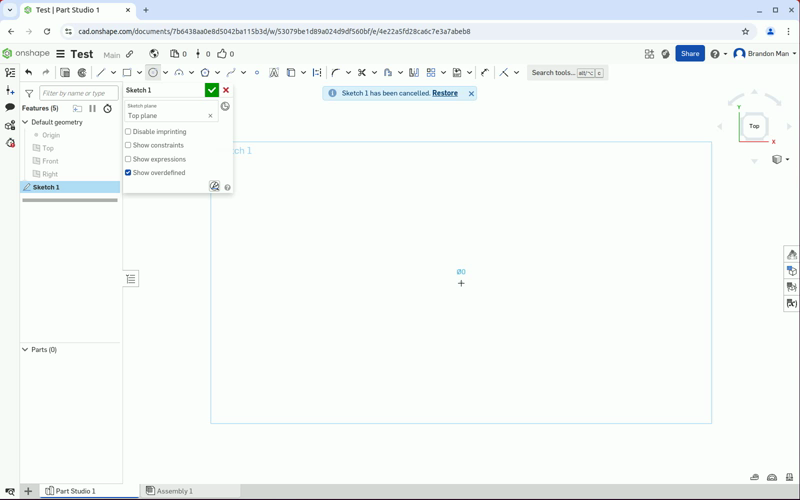
mouse_move(574, 282)
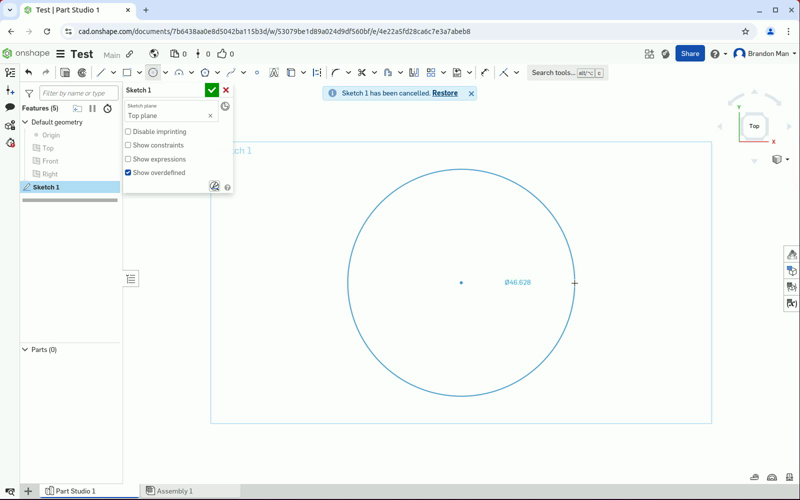
click(574, 282)
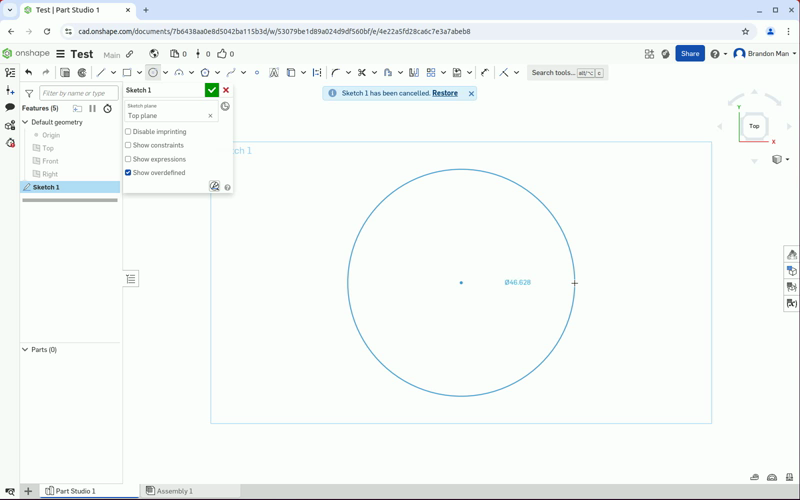
key(esc)
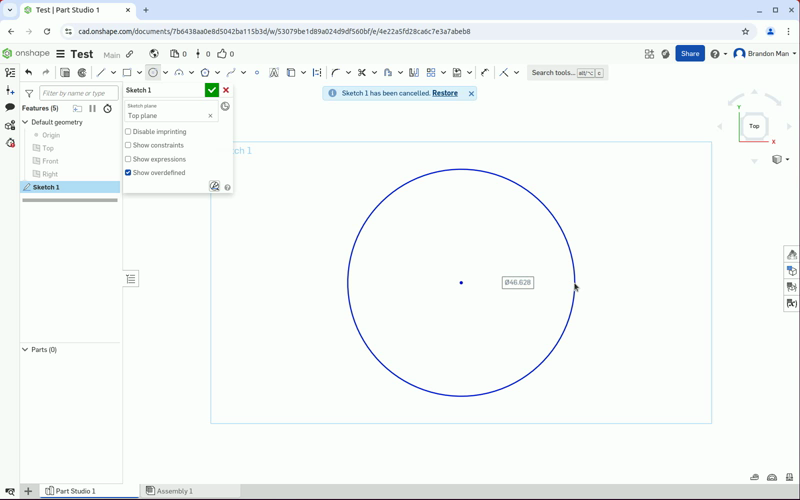
key(c)
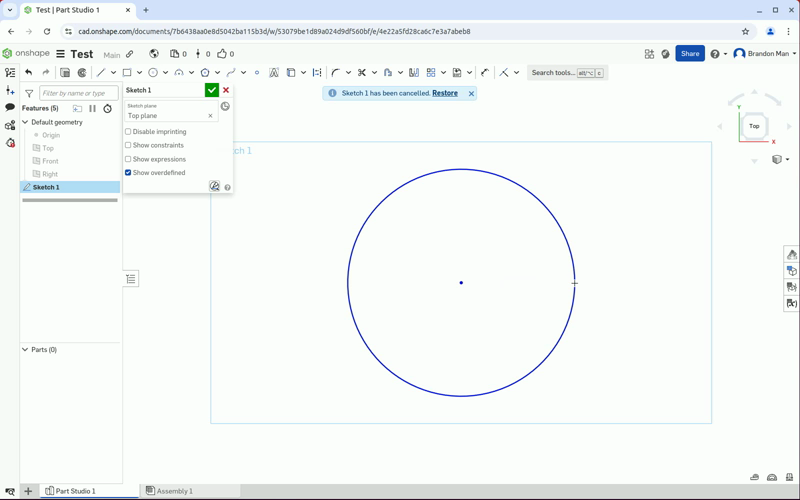
key_down(shift)
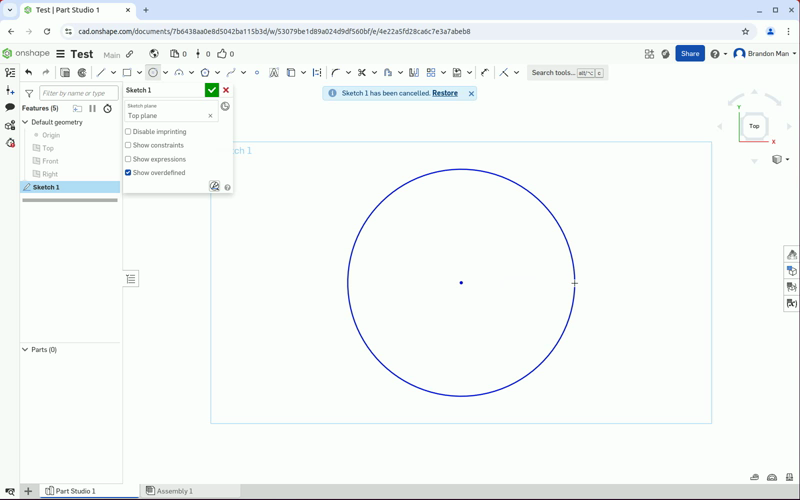
mouse_move(461, 282)
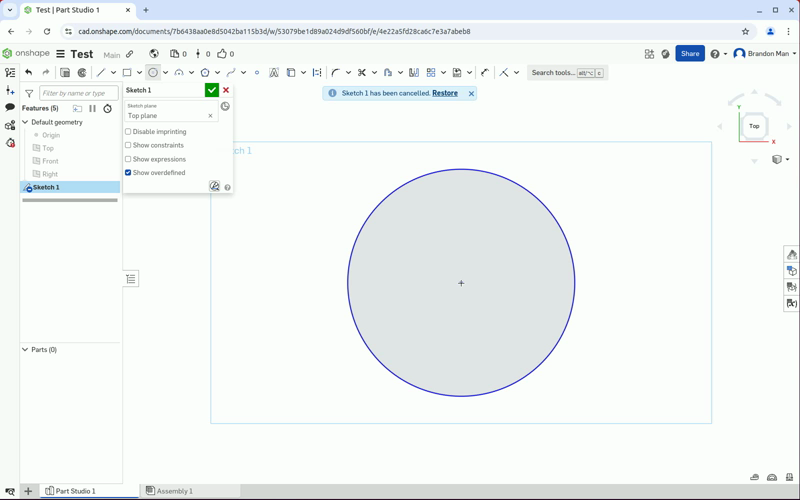
click(461, 282)
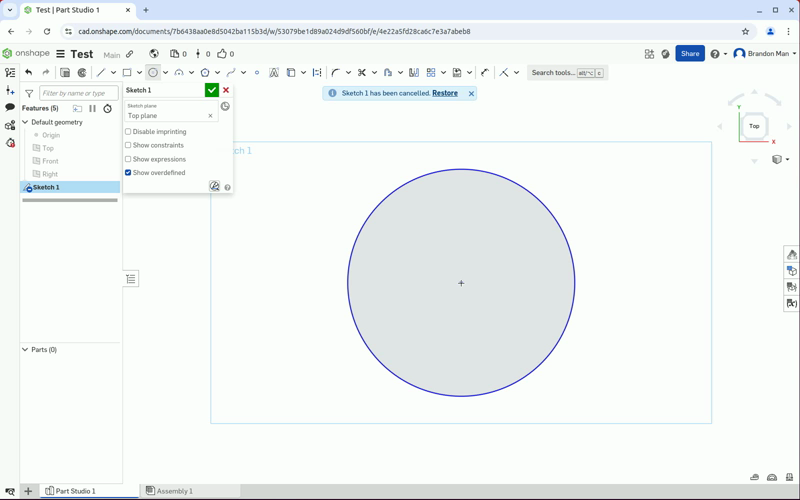
key_up(shift)
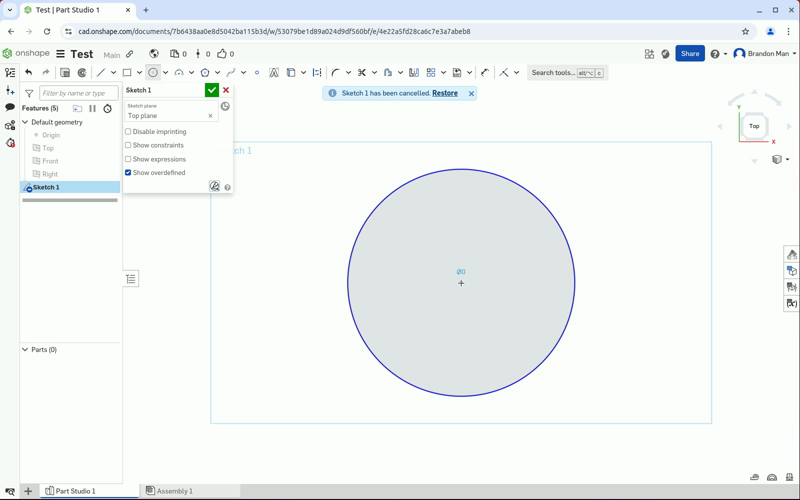
mouse_move(553, 282)
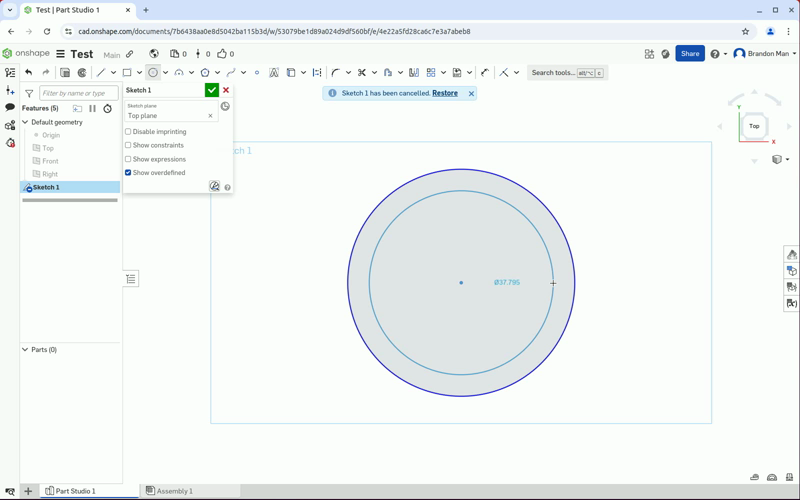
click(553, 282)
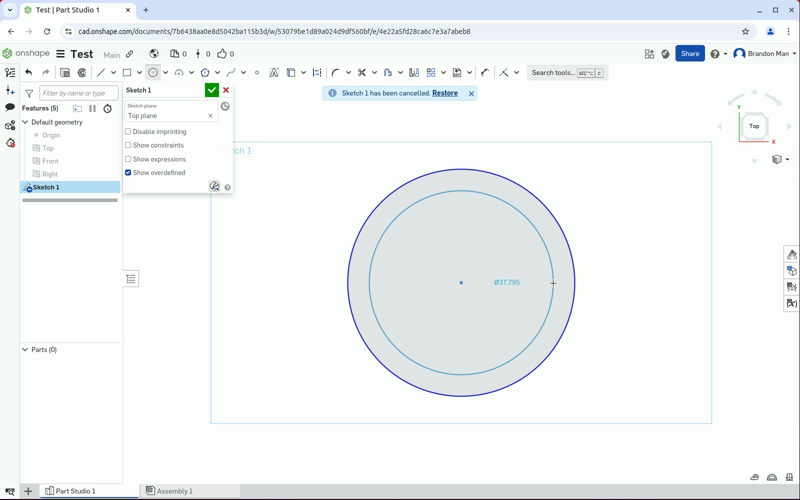
key(esc)
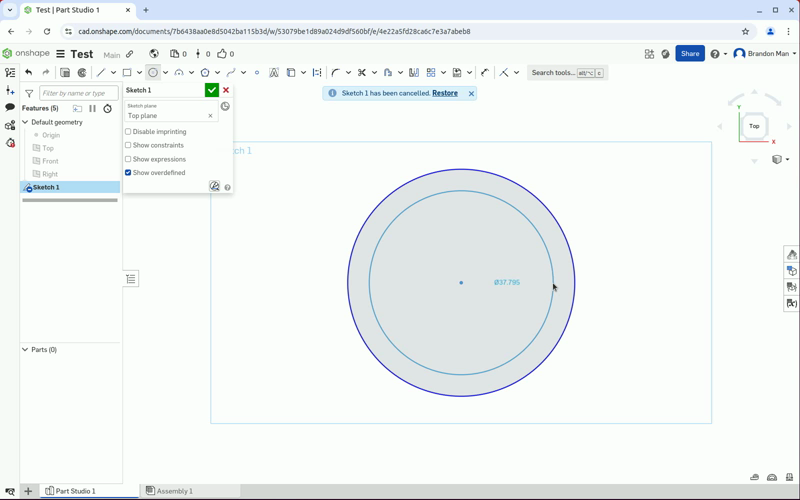
mouse_move(394, 359)
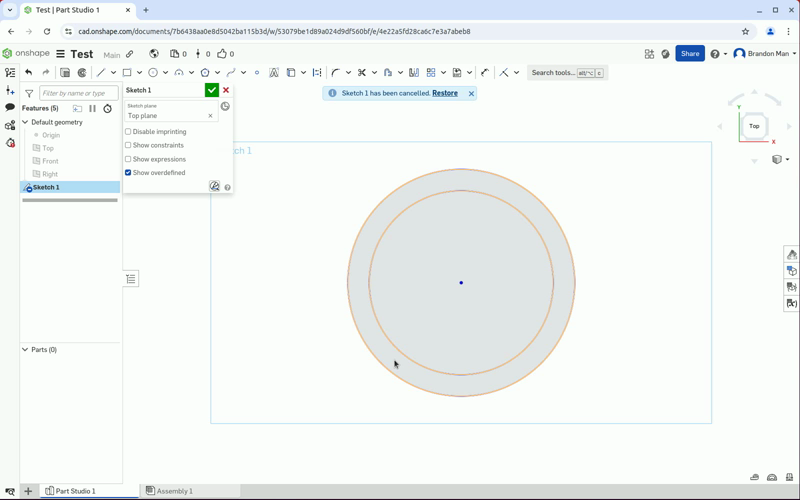
click(394, 359)
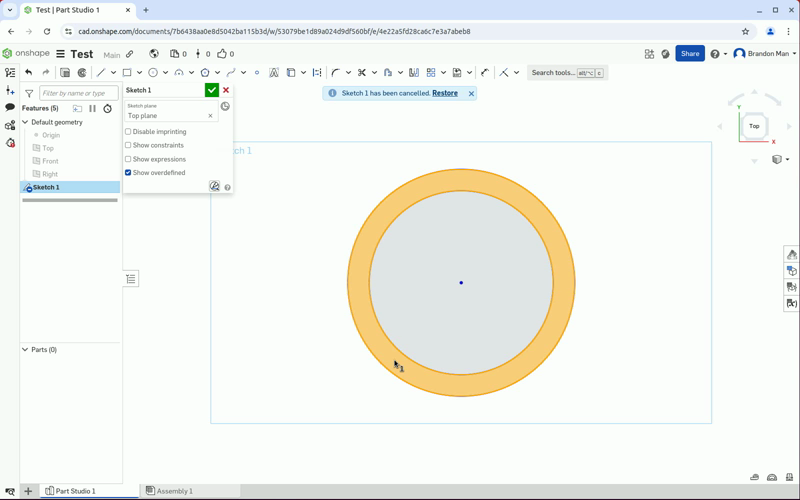
mouse_move(73, 352)
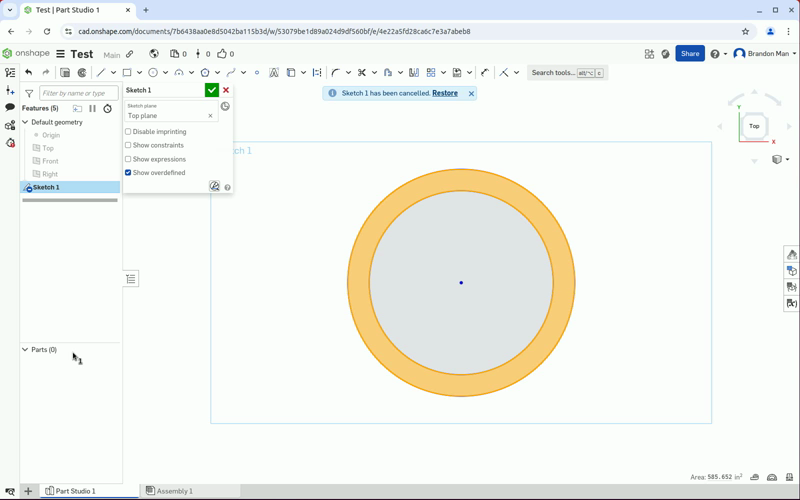
key(shift+y)
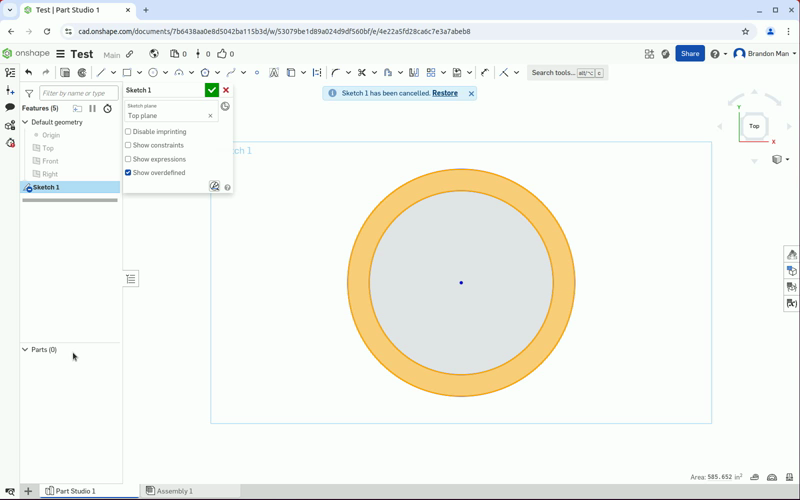
key(shift+e)
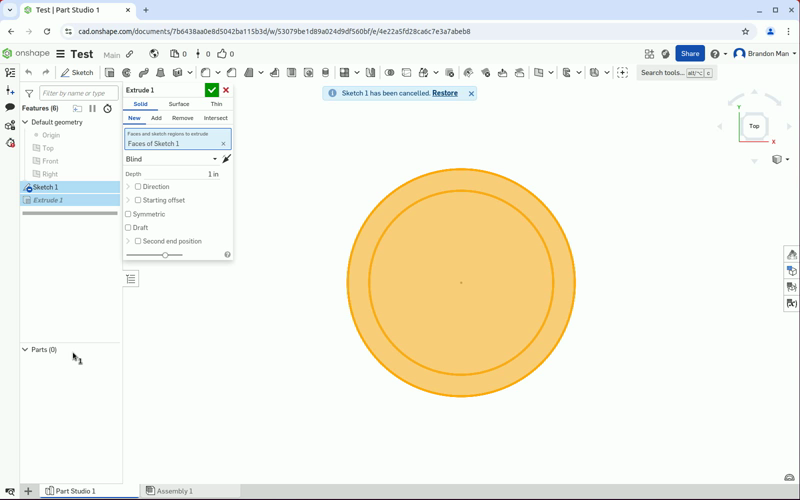
mouse_move(143, 106)
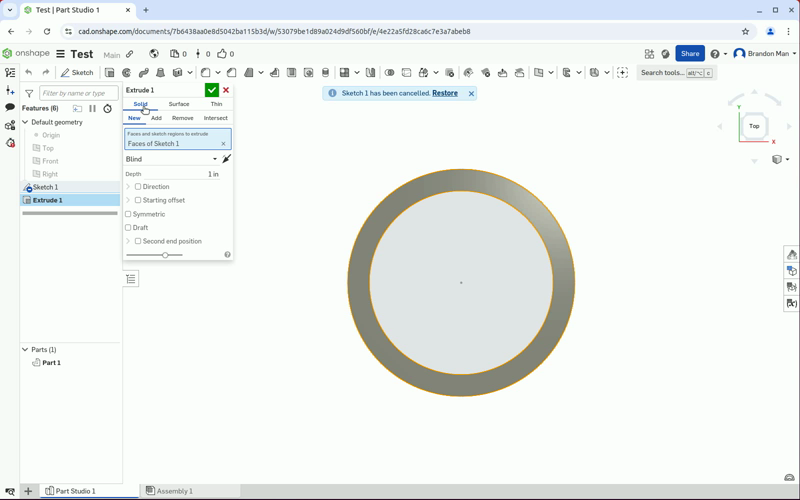
click(143, 106)
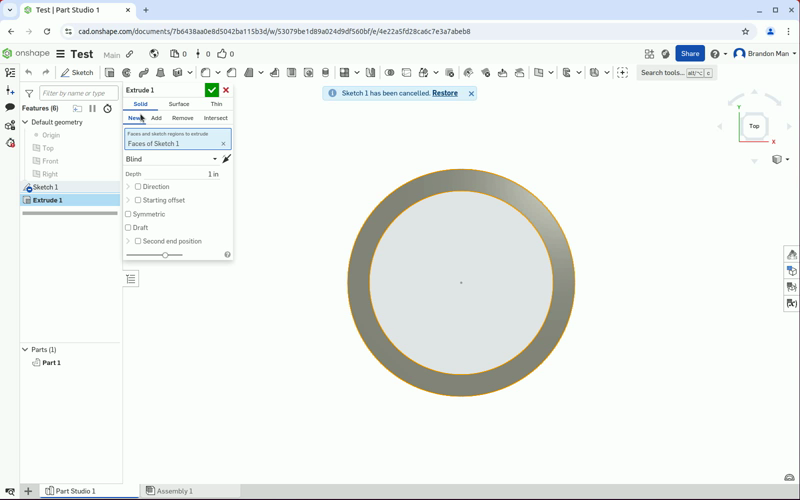
mouse_move(137, 120)
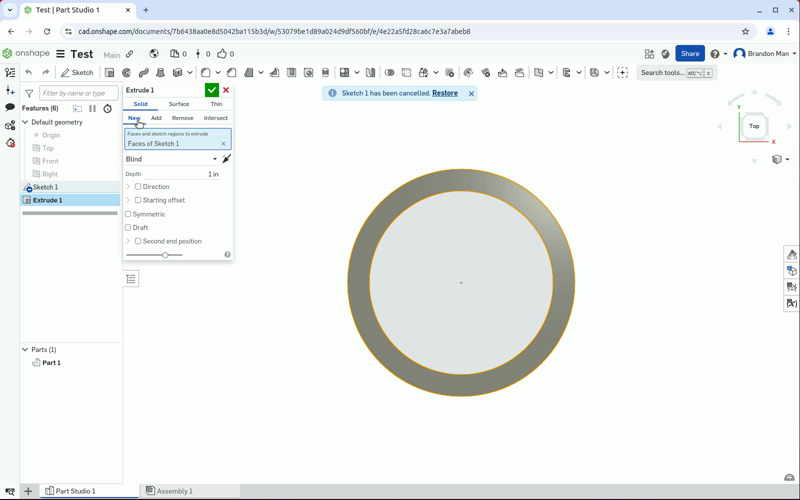
click(137, 120)
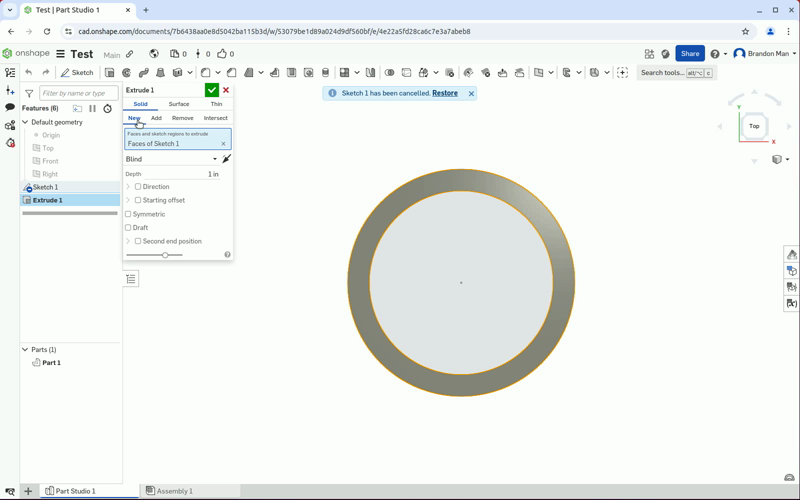
key(tab, 4)
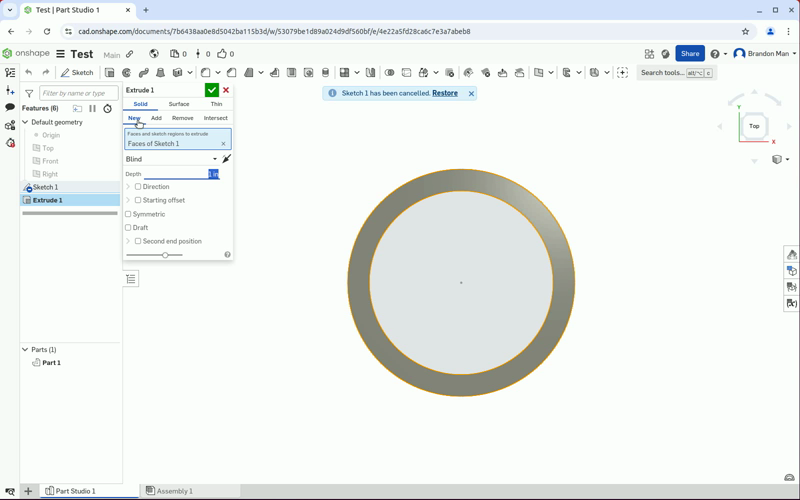
text(3.852)
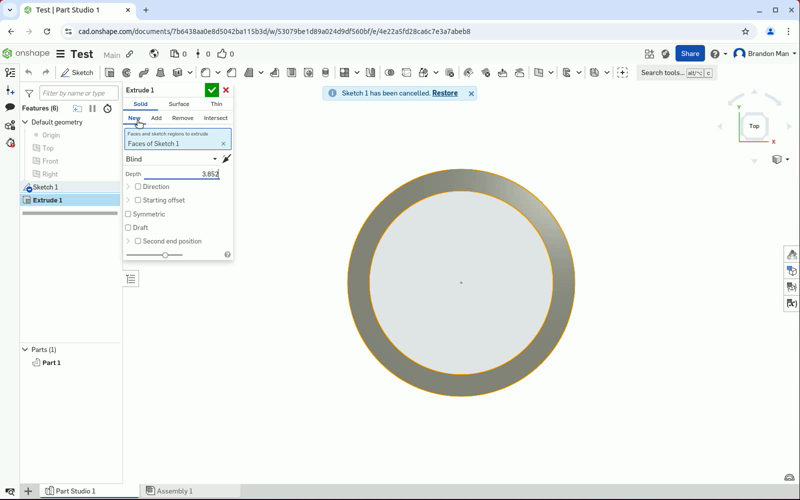
key(tab, 3)
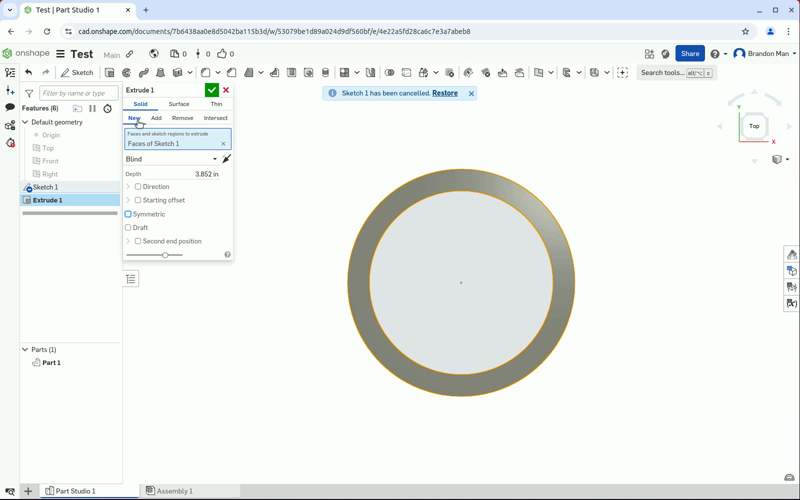
key(space)
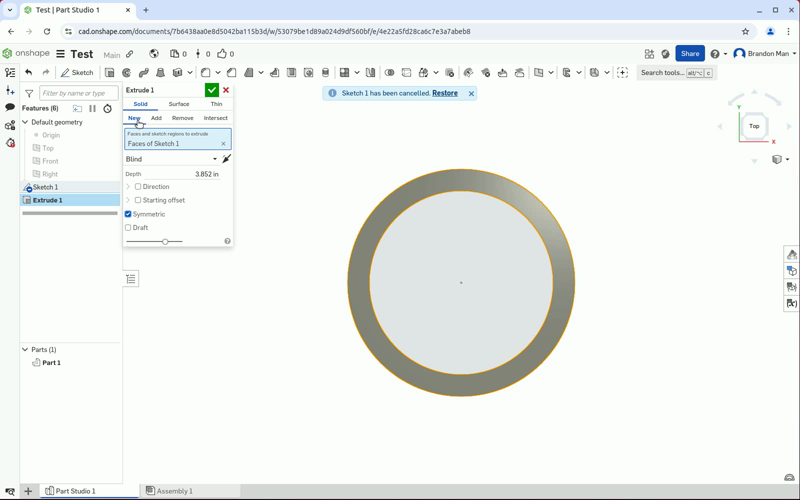
key(enter)
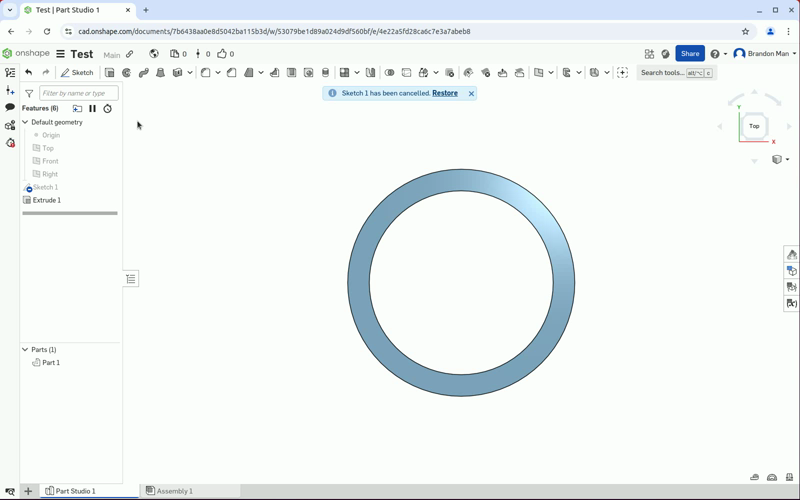
key(shift+h)
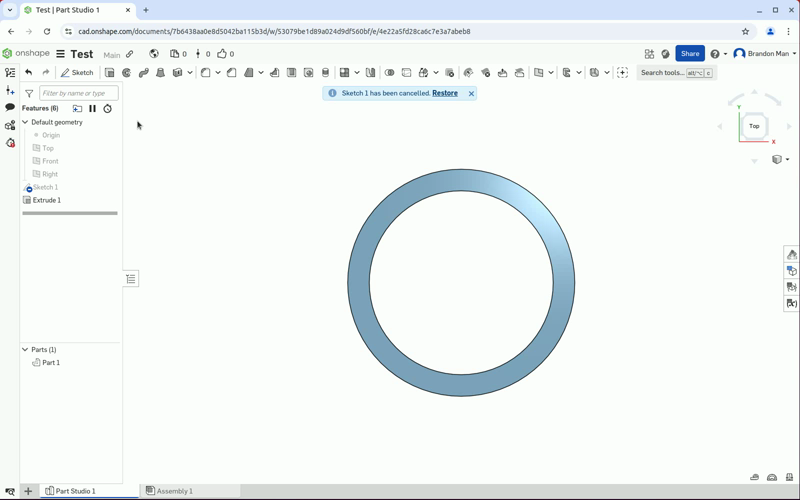
key(shift+h)
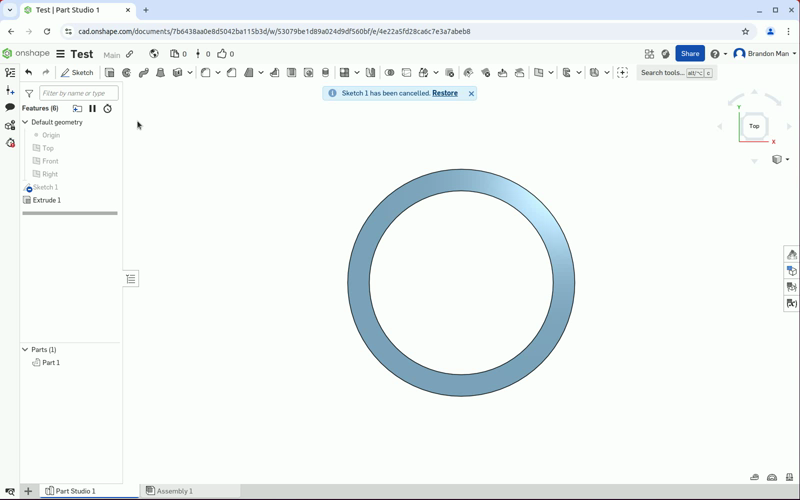
mouse_move(73, 189)
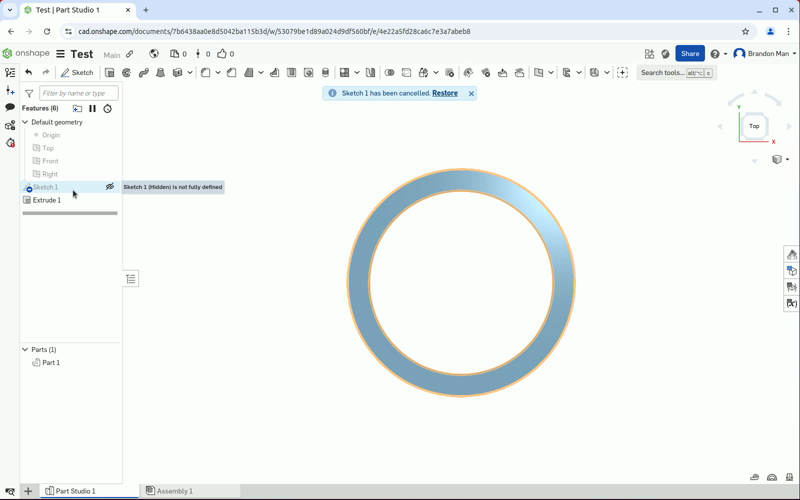
click(73, 189)
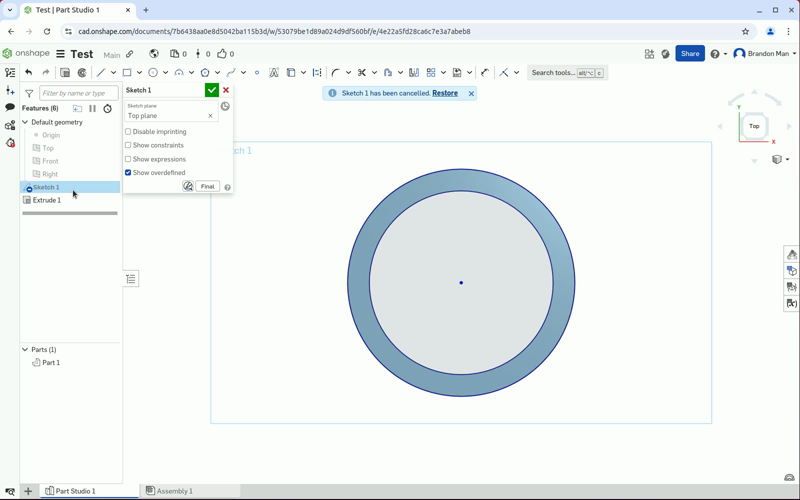
mouse_move(229, 92)
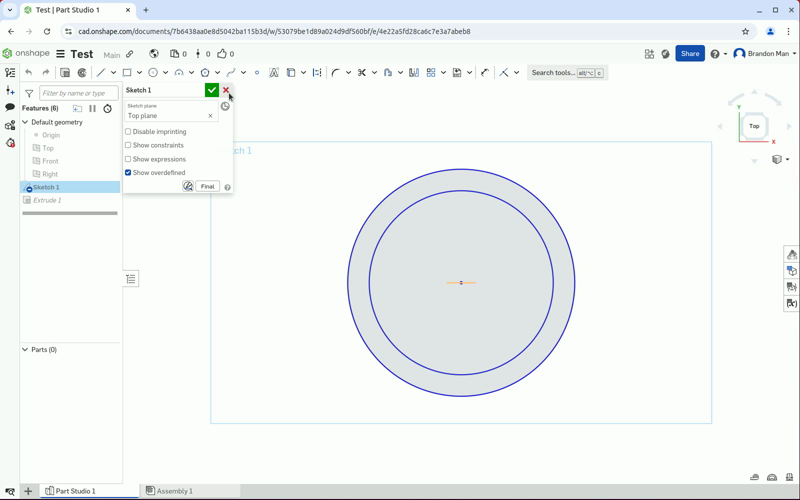
click(229, 92)
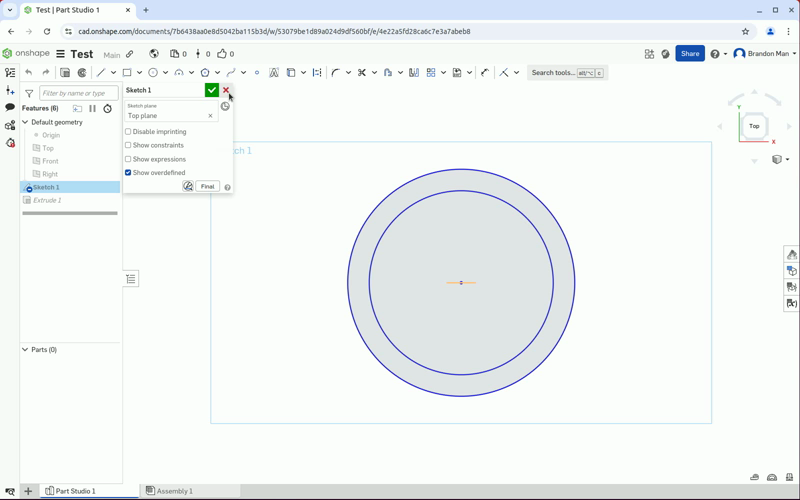
key(shift+s)
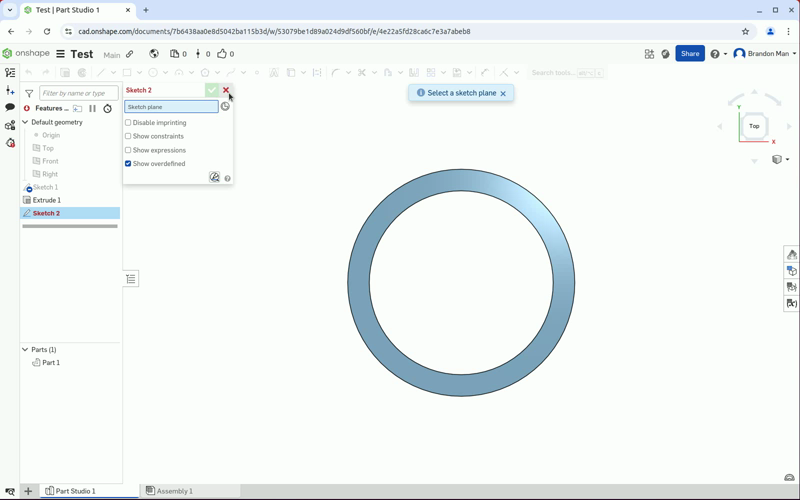
mouse_move(73, 150)
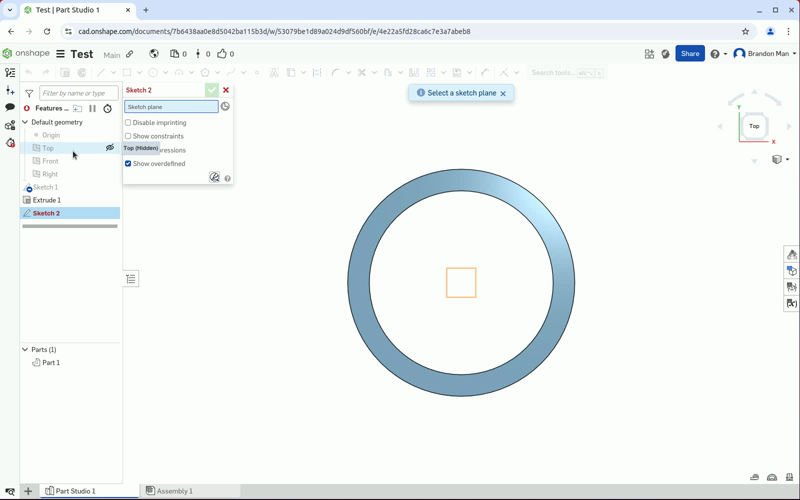
click(73, 150)
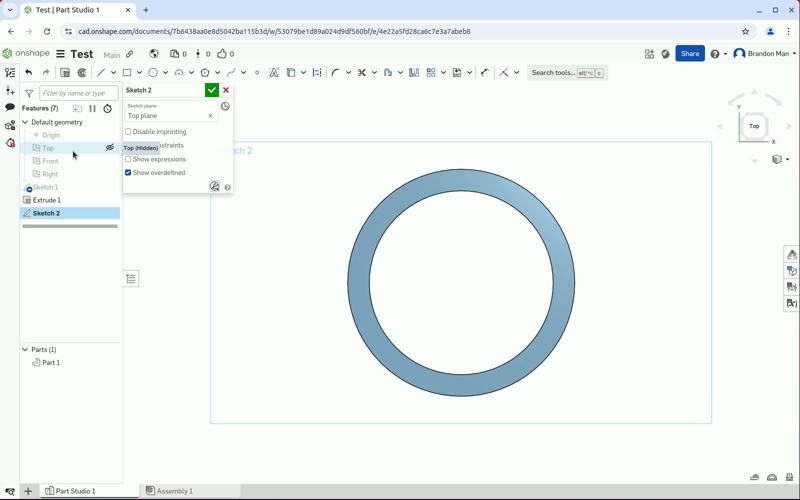
mouse_move(73, 352)
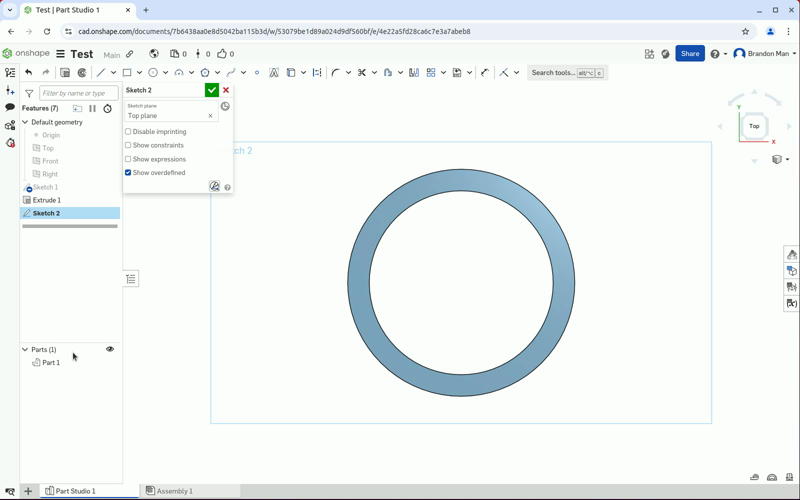
key(y)
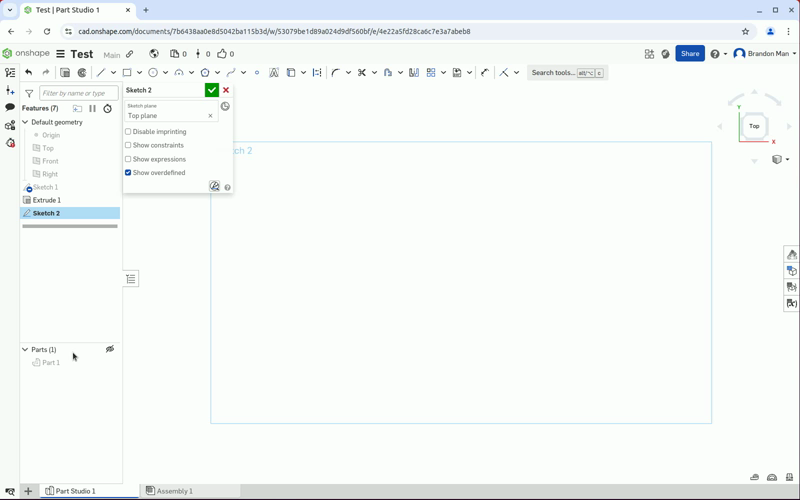
key(c)
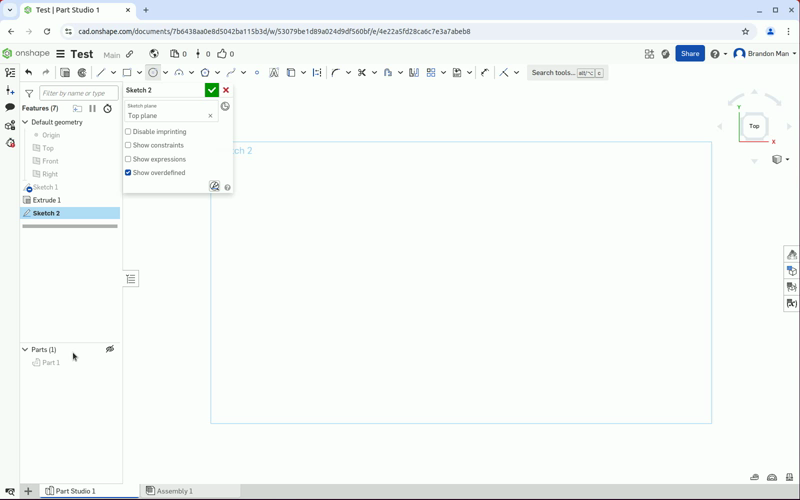
key_down(shift)
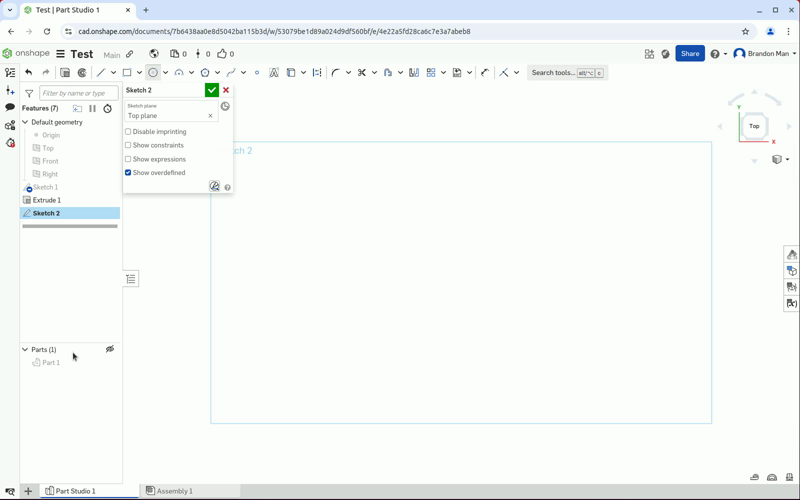
mouse_move(460, 282)
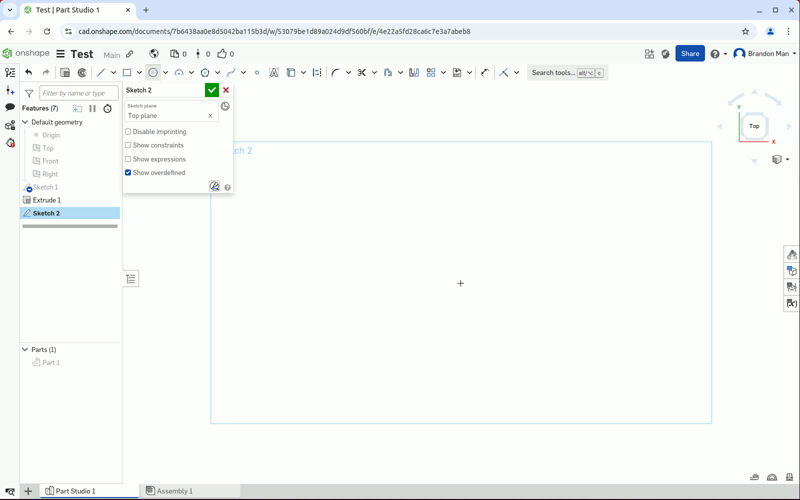
click(460, 282)
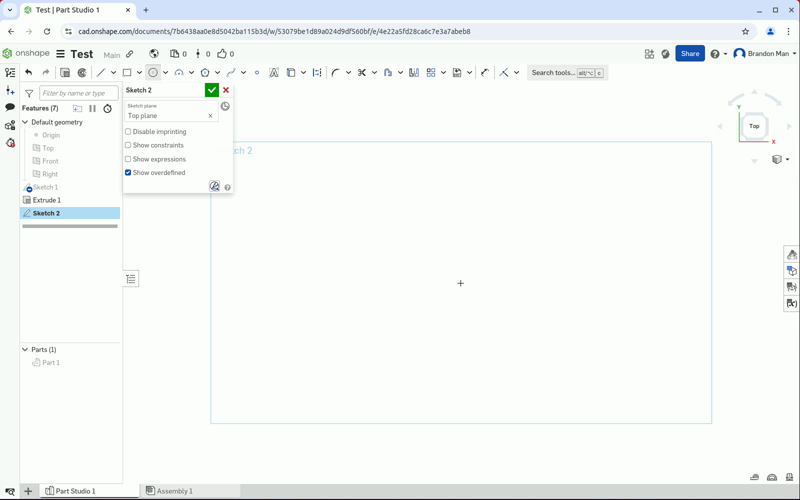
key_up(shift)
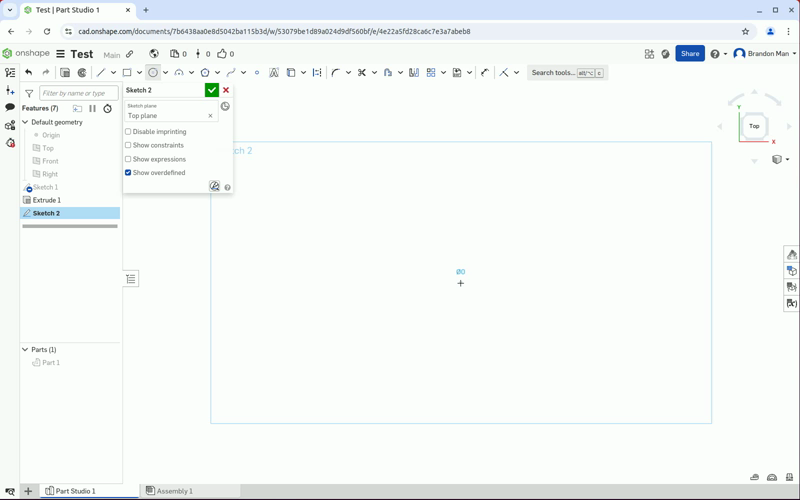
mouse_move(564, 282)
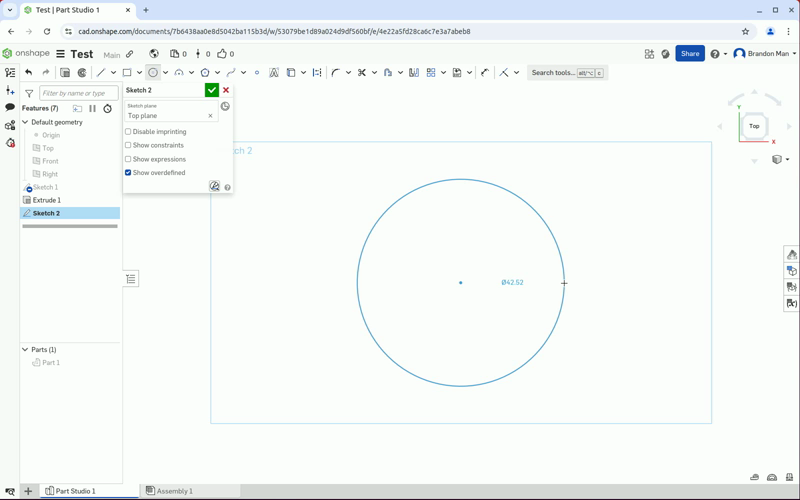
click(564, 282)
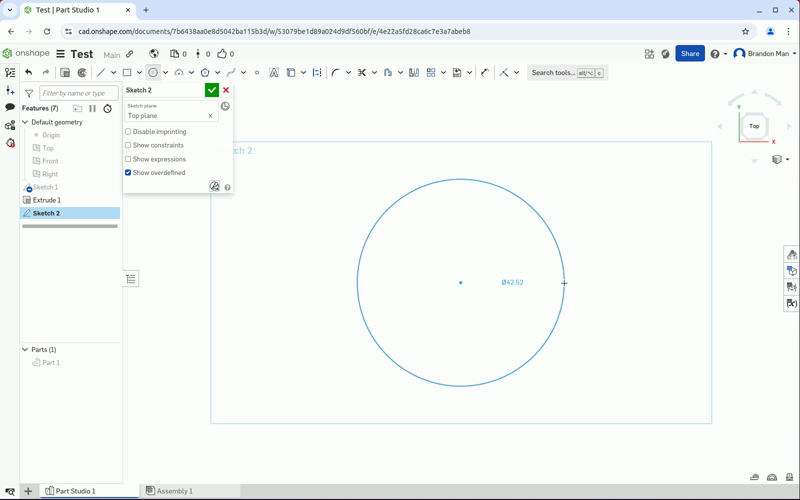
key(esc)
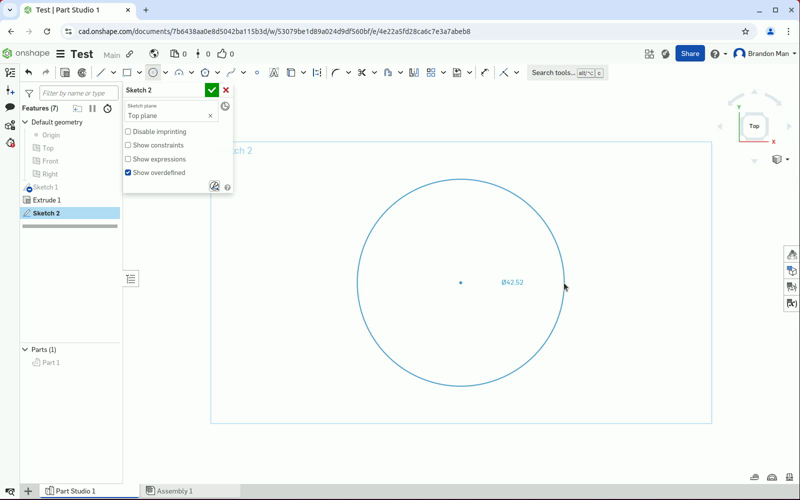
mouse_move(409, 326)
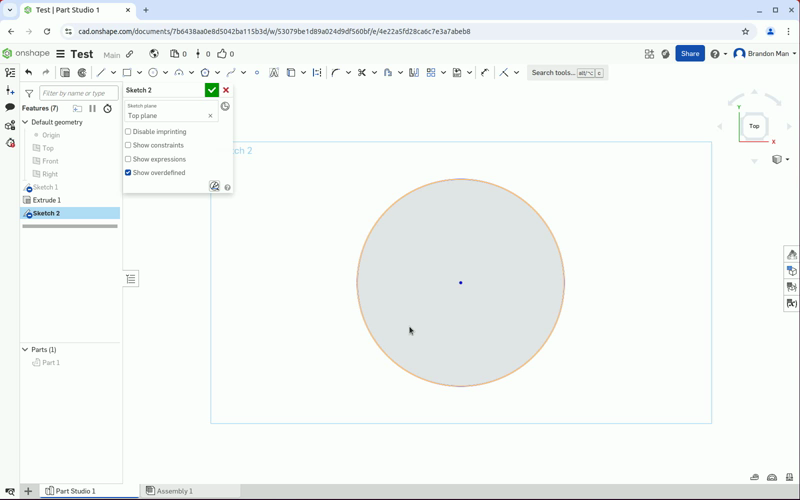
click(409, 326)
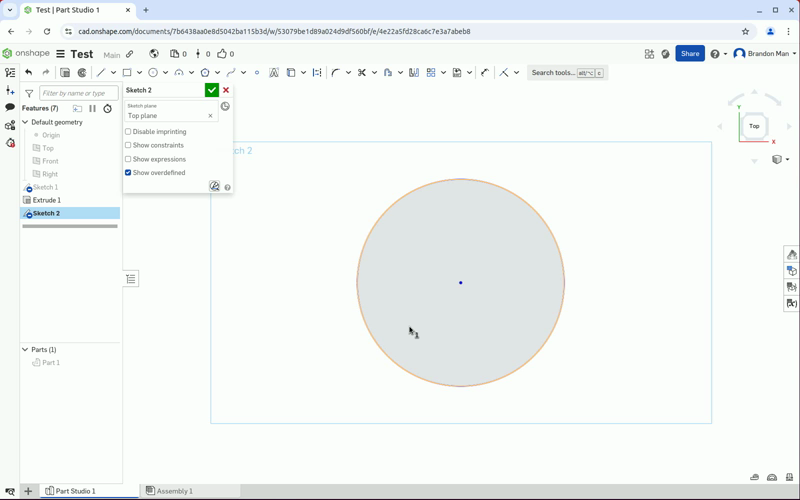
mouse_move(73, 352)
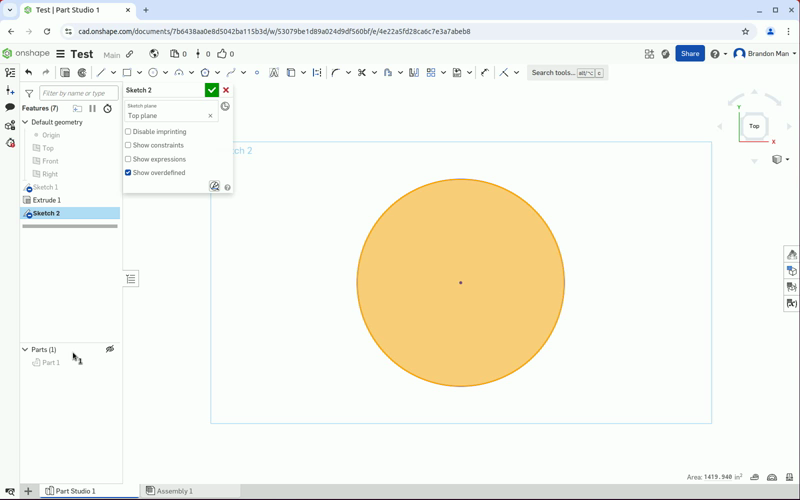
key(shift+y)
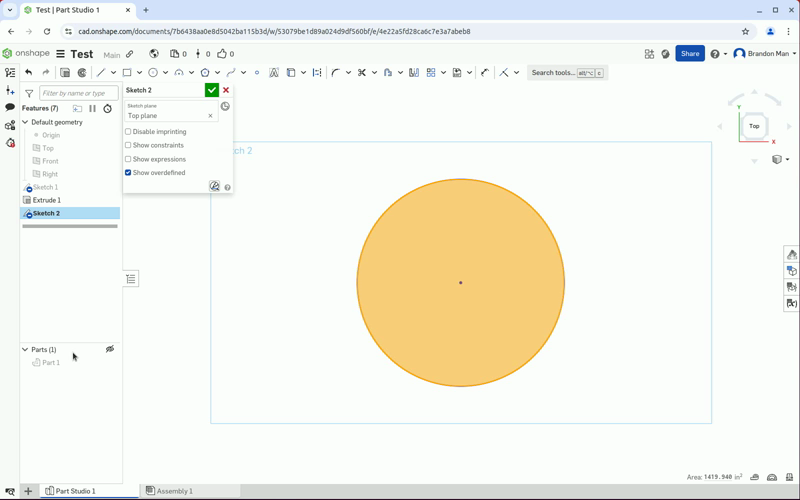
key(shift+e)
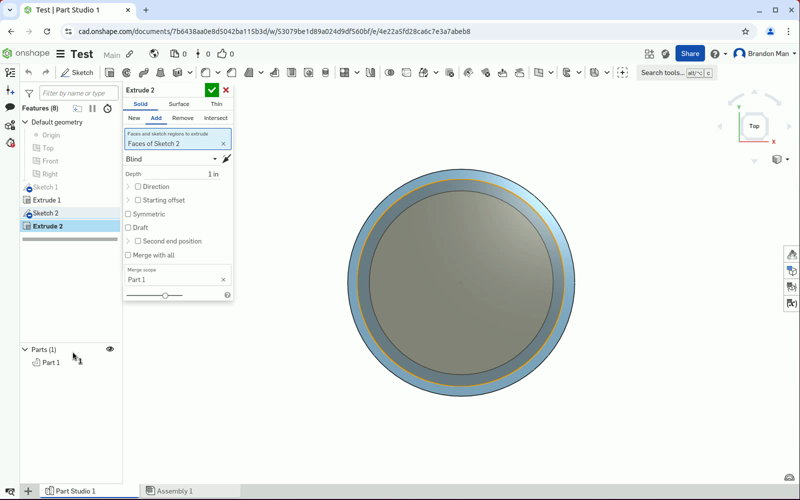
mouse_move(143, 106)
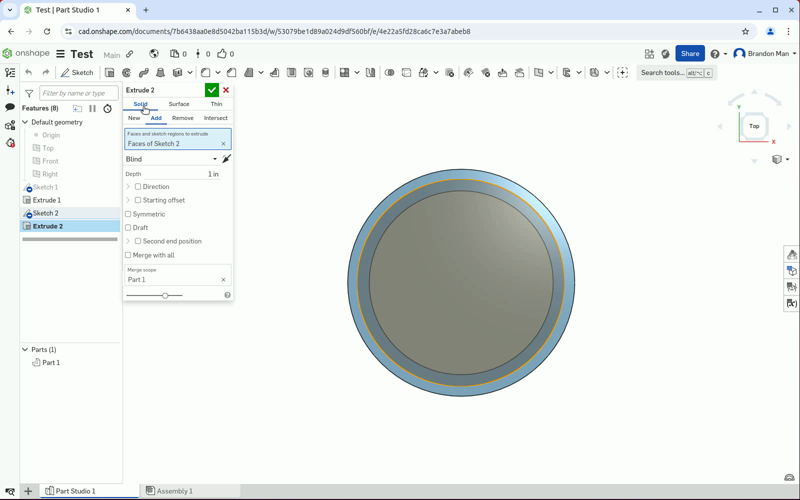
click(143, 106)
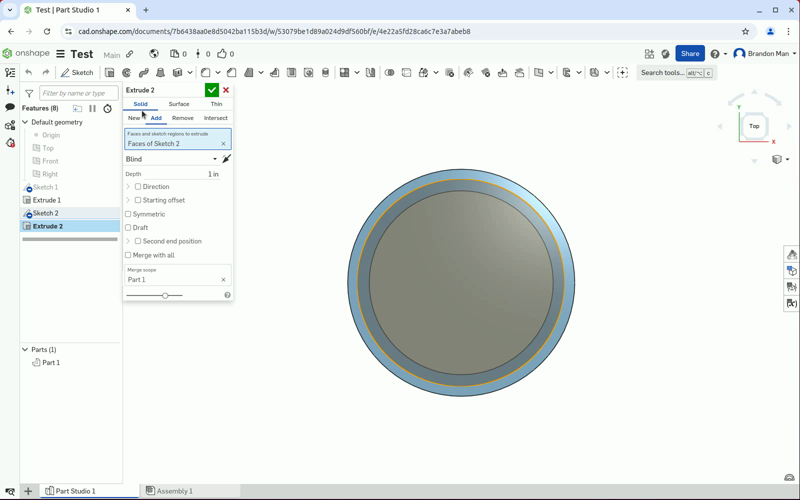
mouse_move(137, 120)
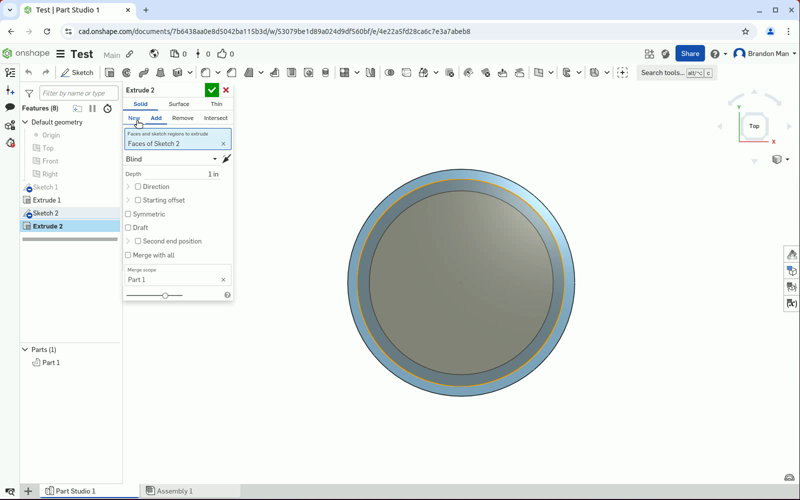
click(137, 120)
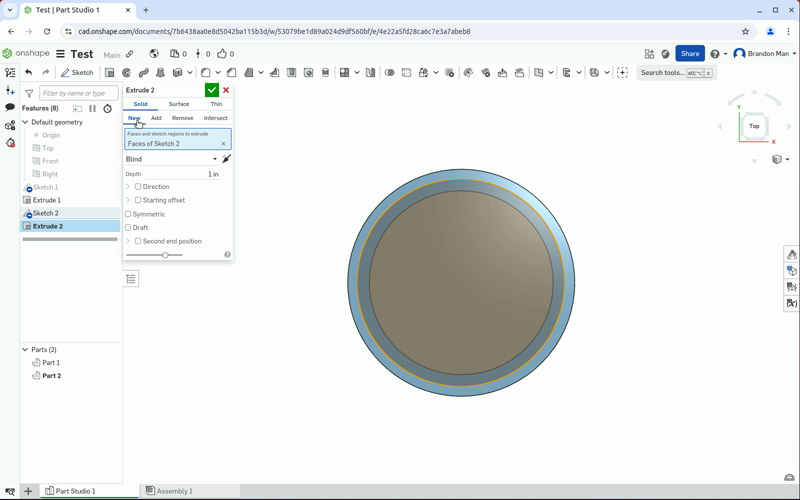
key(tab, 4)
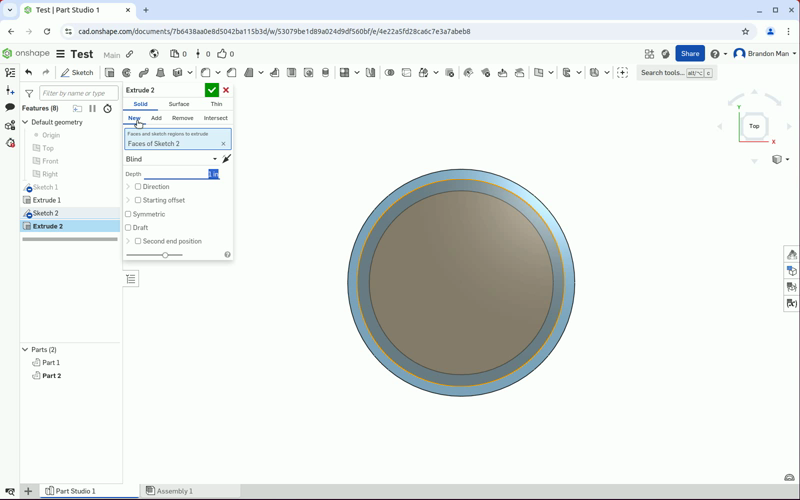
text(1.444)
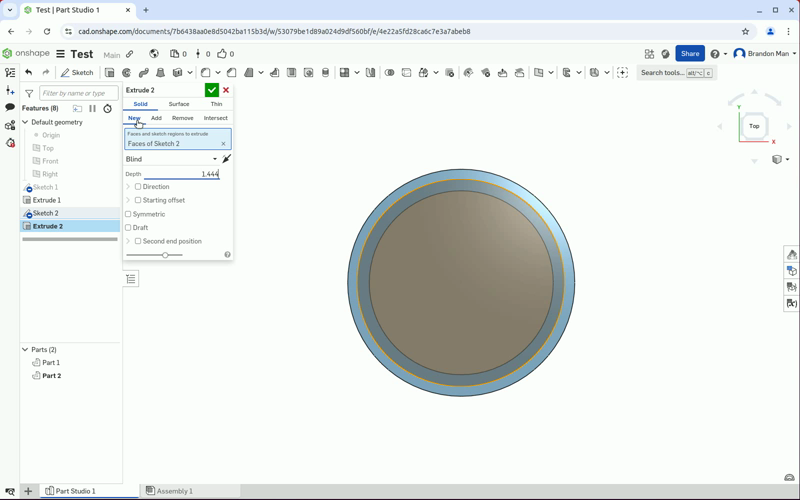
key(tab, 3)
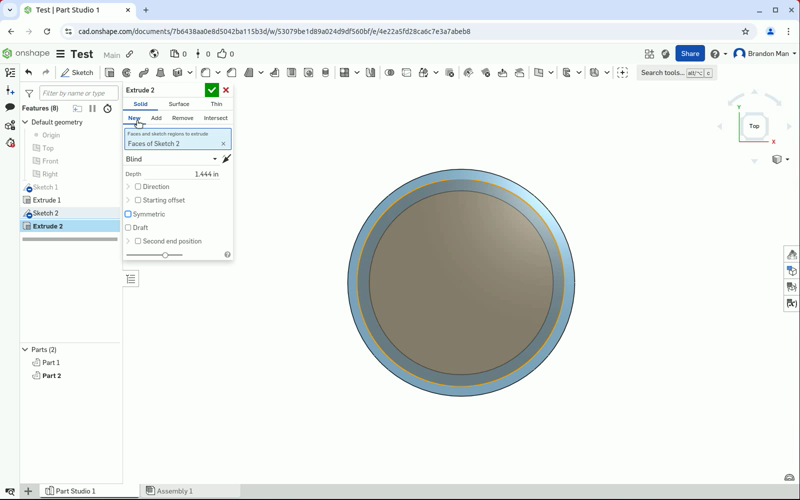
key(space)
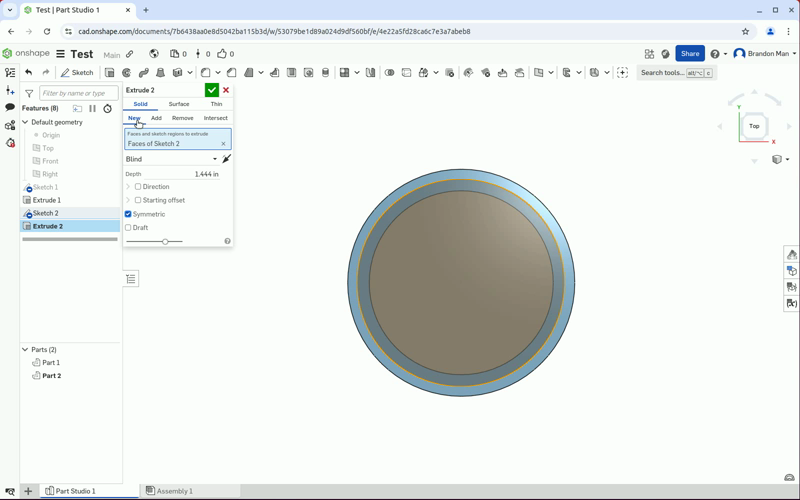
key(enter)
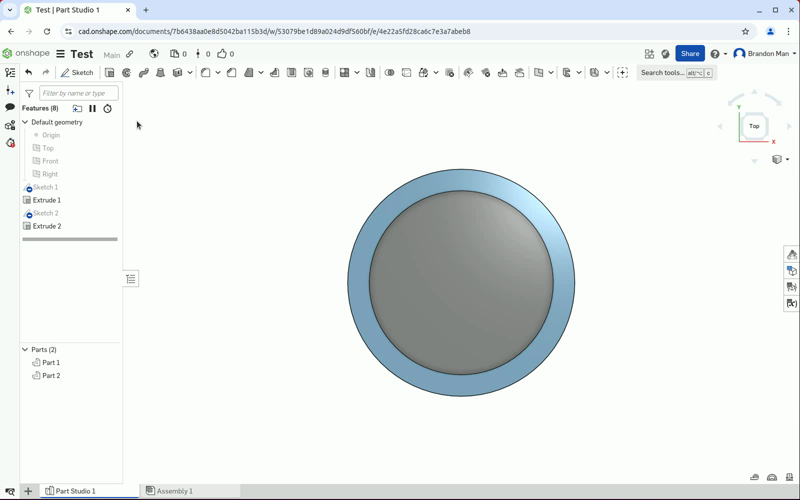
key(shift+h)
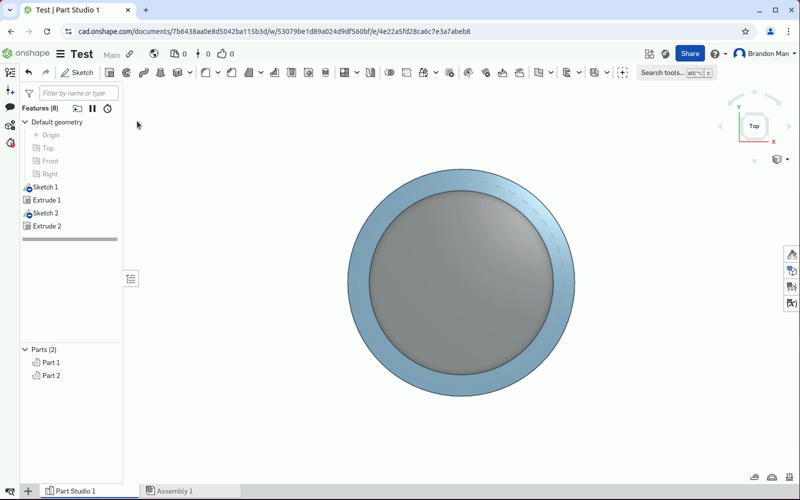
key(shift+h)
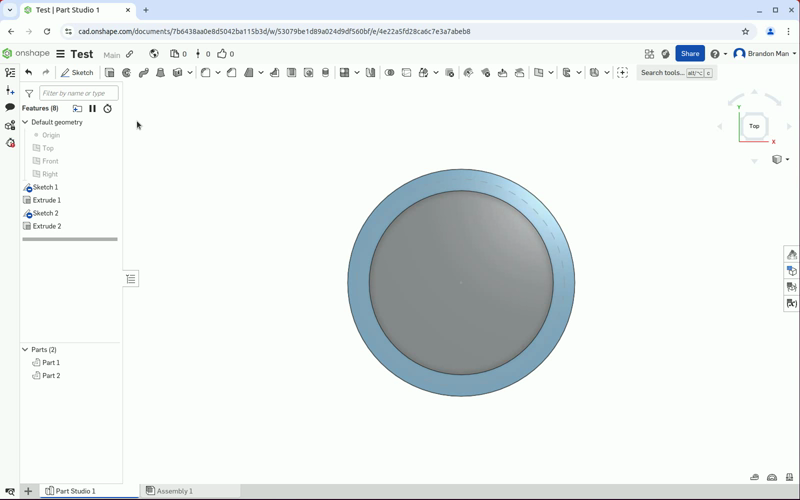
key(shift+7)
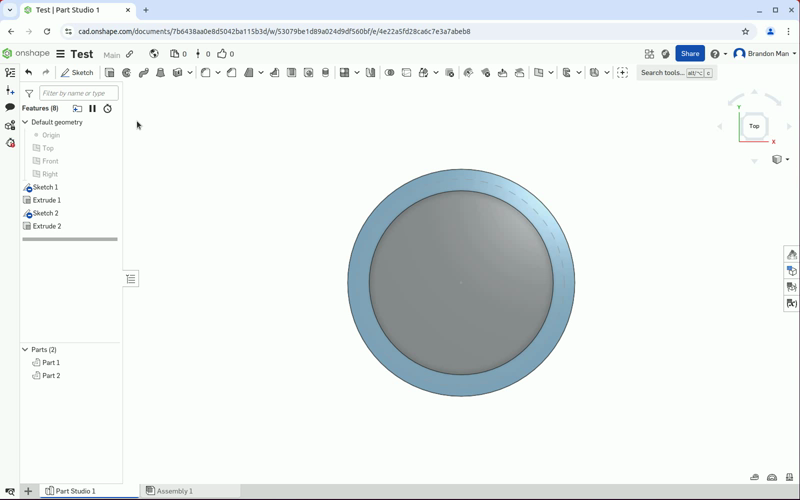
key(up, 3)
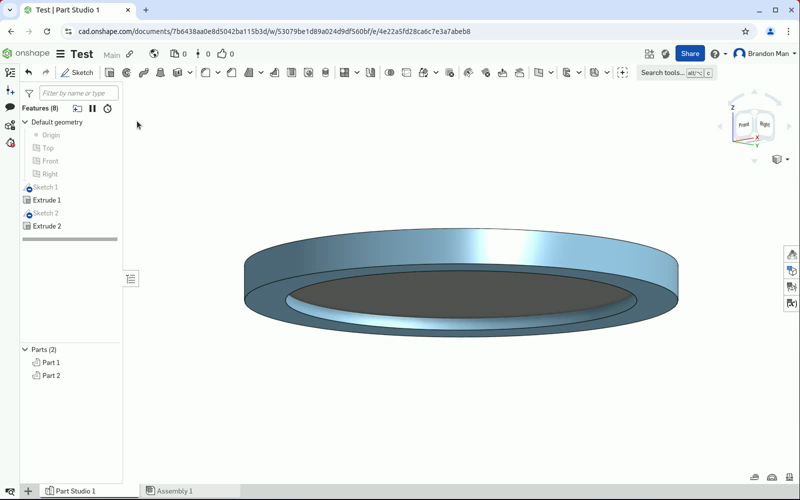
key(left, 3)
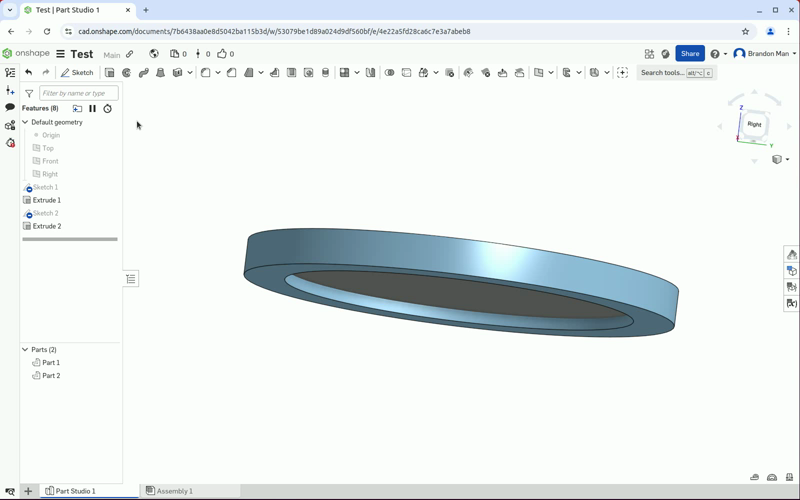
key(right, 3)
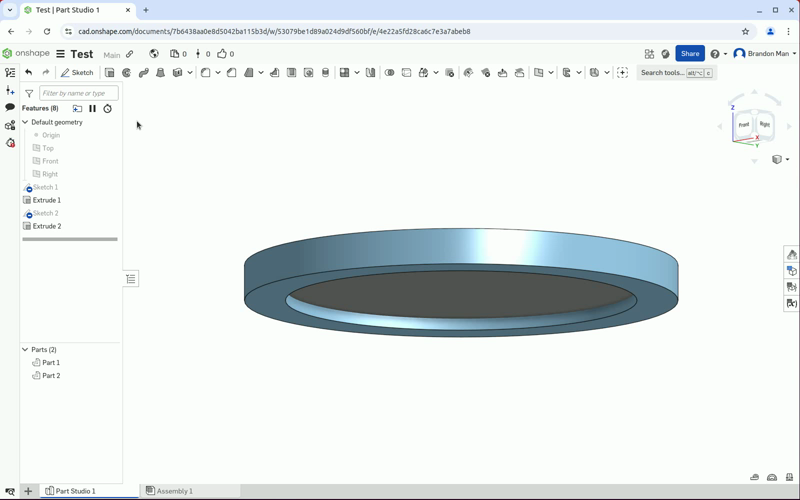
key(down, 3)
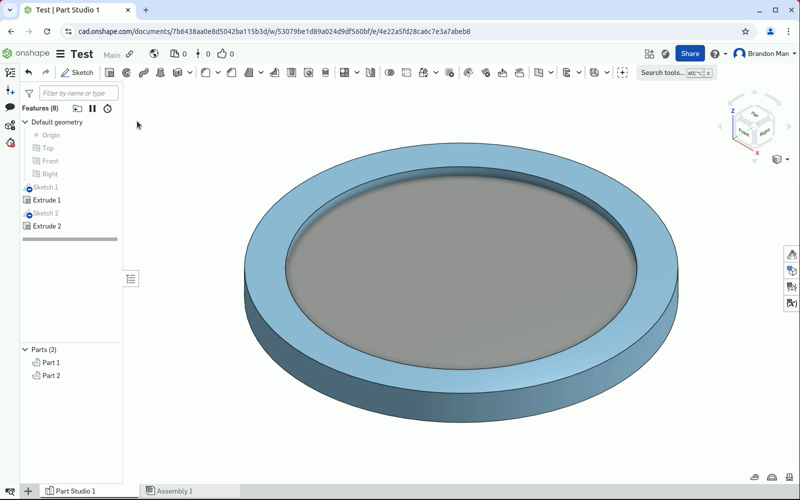
mouse_move(73, 189)
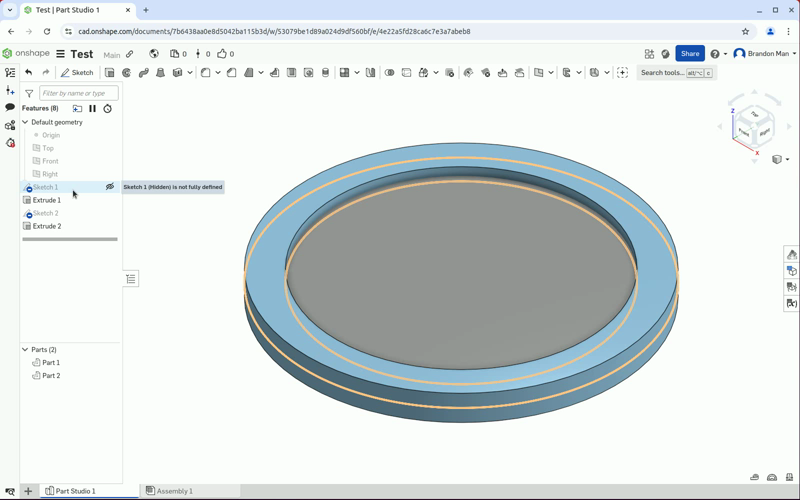
click(73, 189)